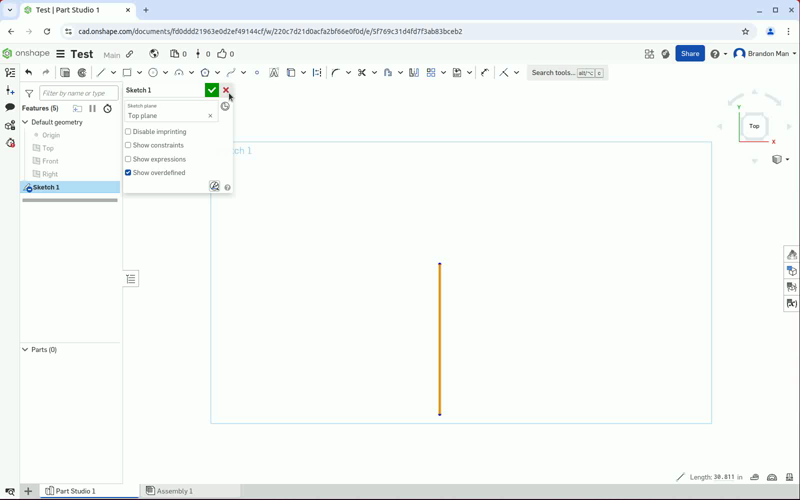
key(shift+h)
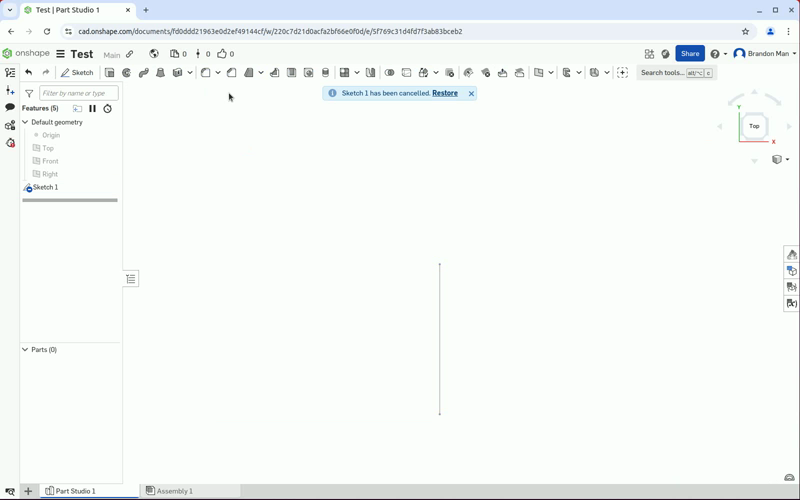
key(shift+s)
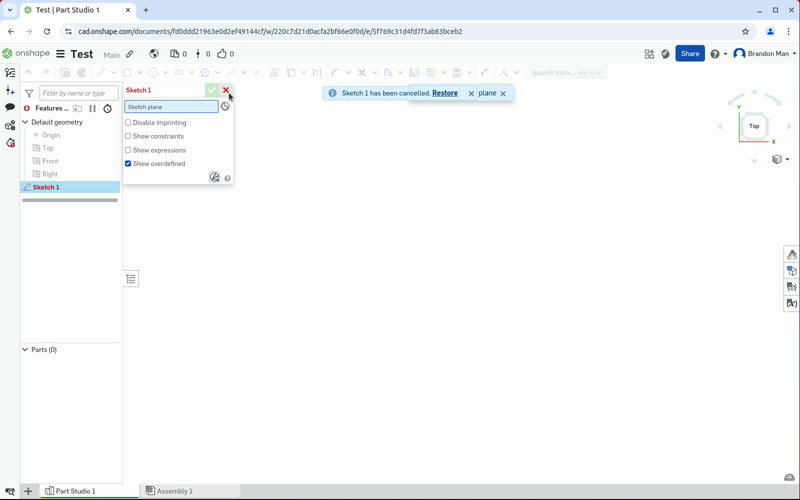
mouse_move(73, 150)
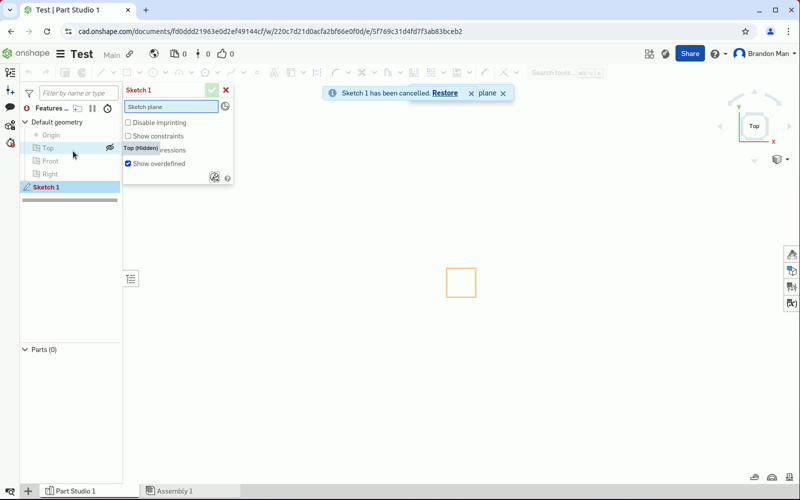
click(73, 150)
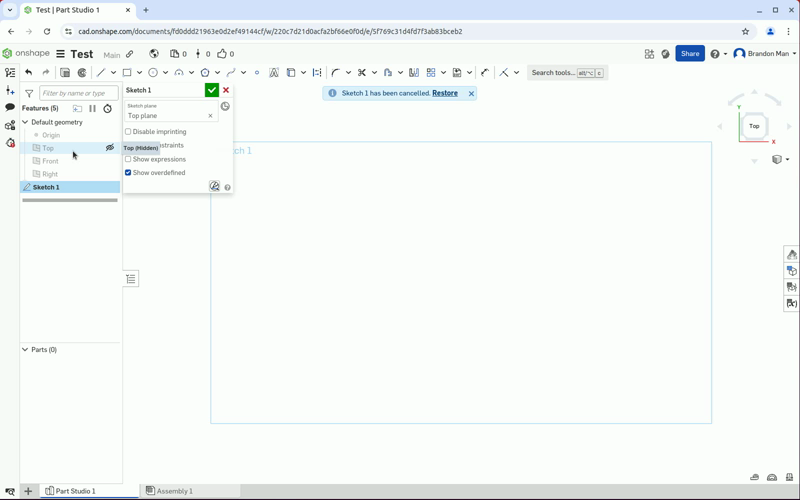
mouse_move(73, 352)
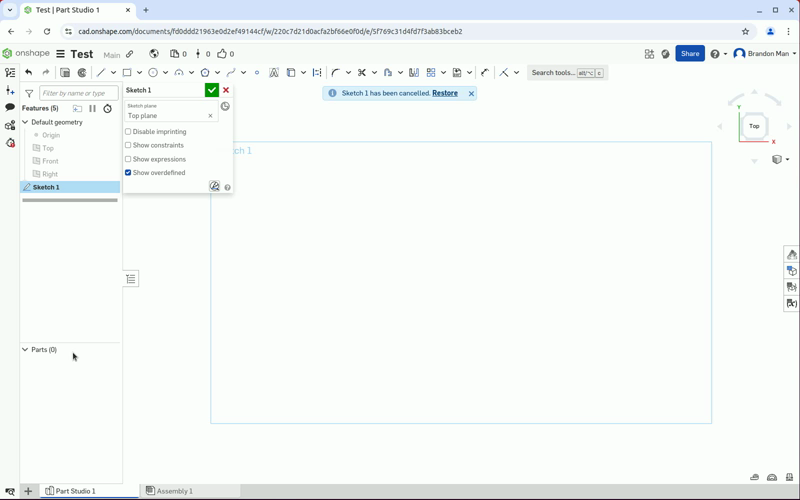
key(y)
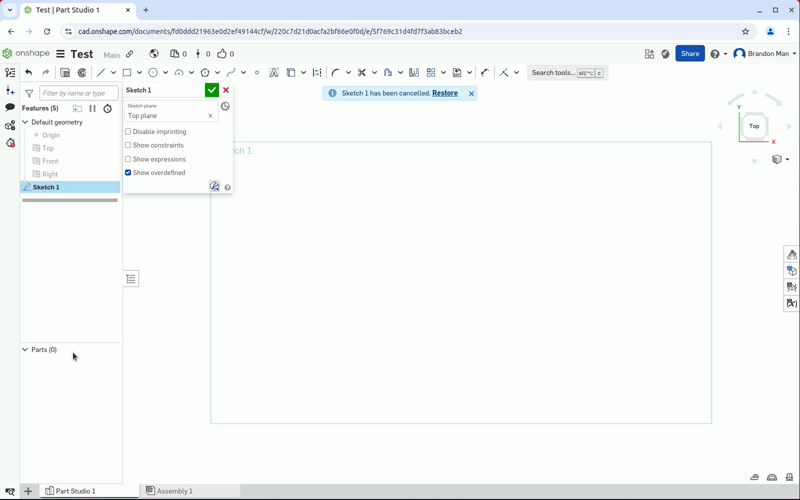
key(l)
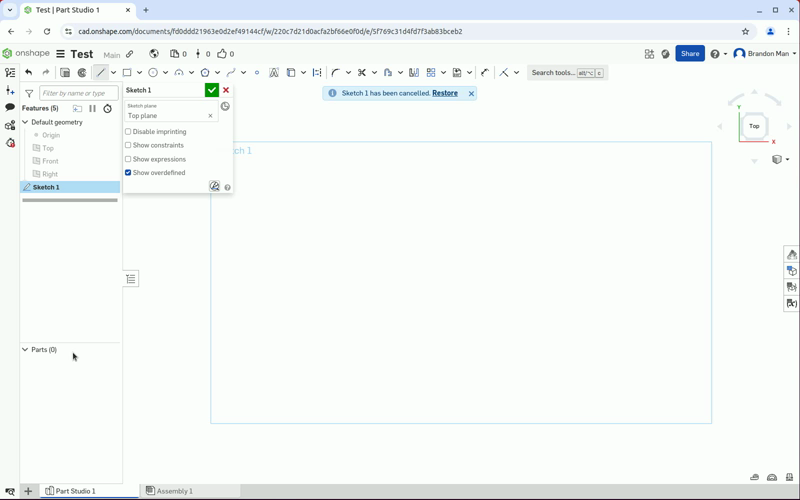
key_down(shift)
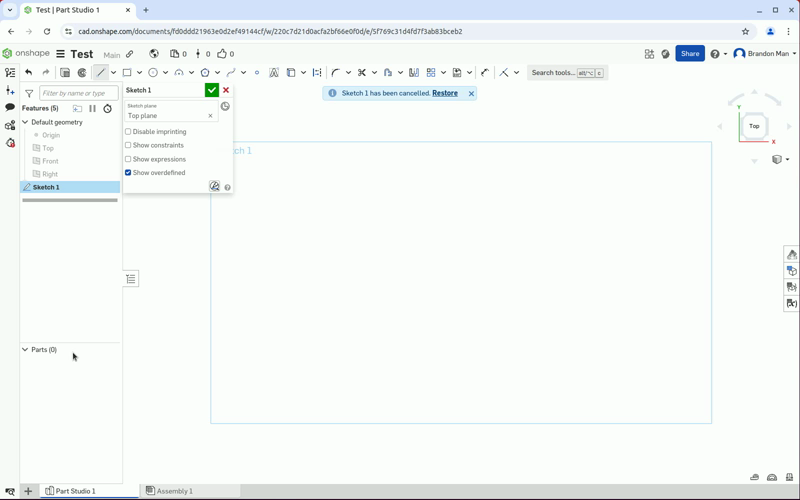
mouse_move(350, 395)
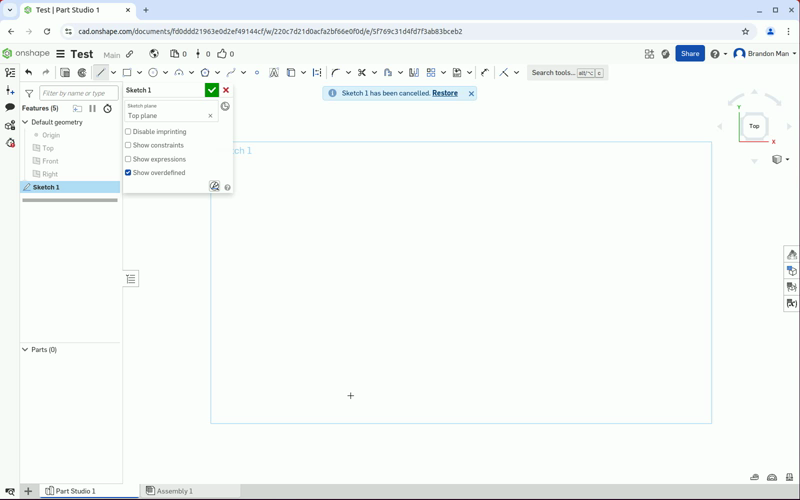
click(350, 395)
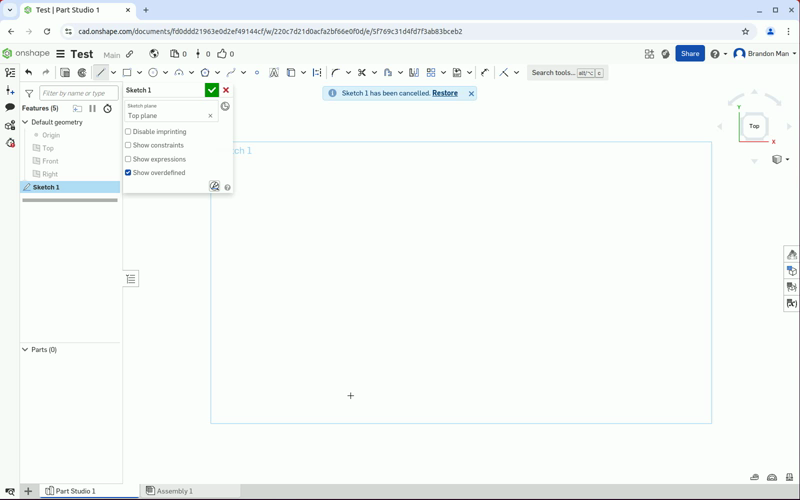
key_up(shift)
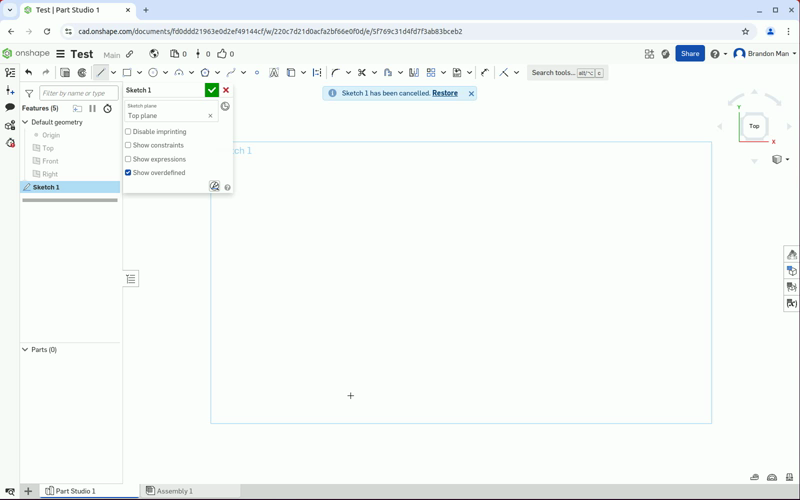
key_down(shift)
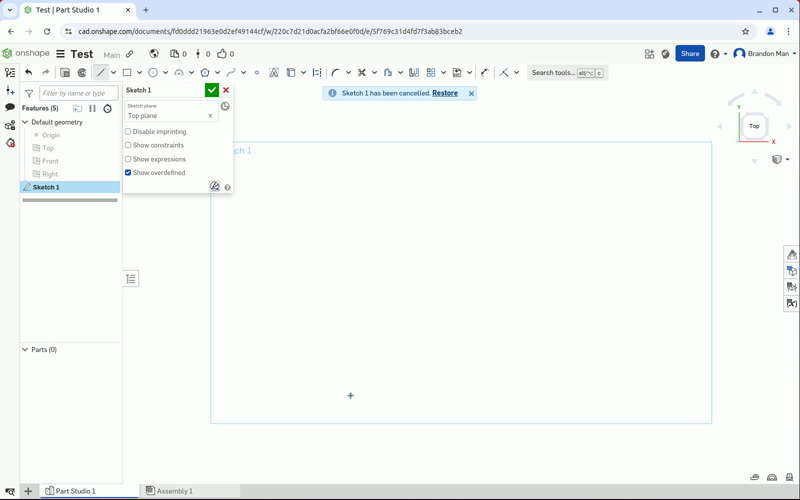
mouse_move(569, 395)
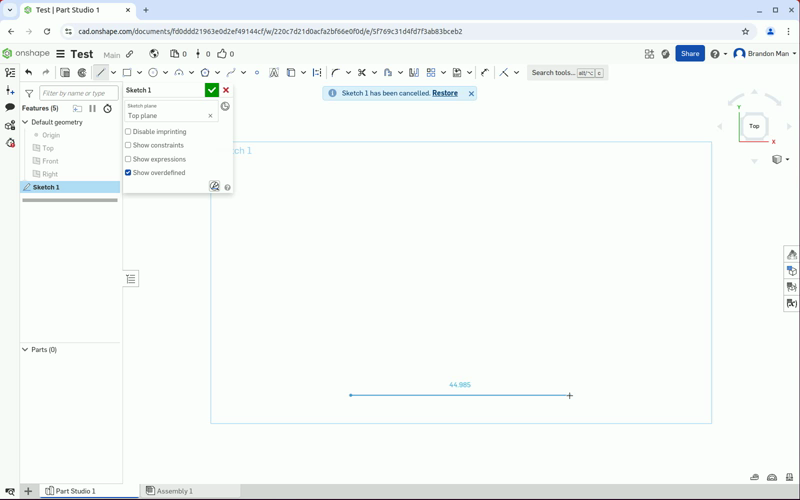
click(569, 395)
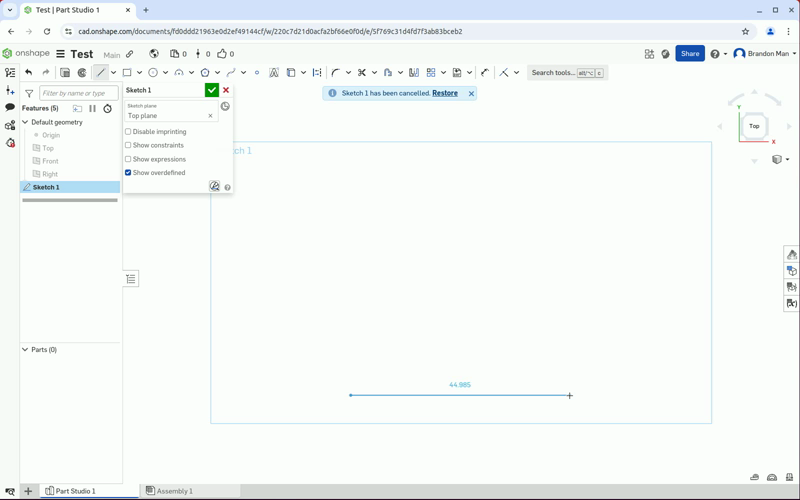
key_up(shift)
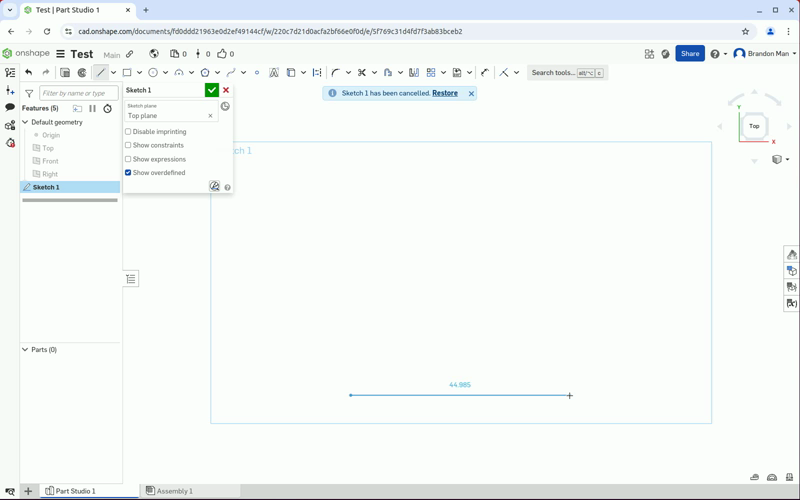
key_down(shift)
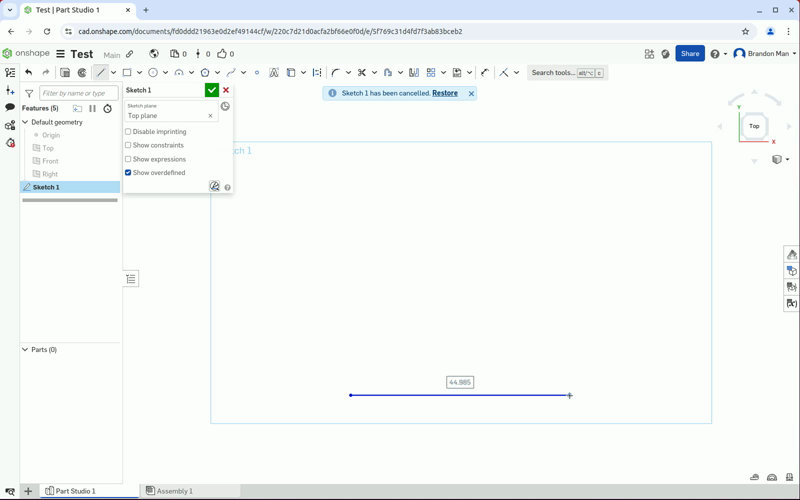
mouse_move(569, 171)
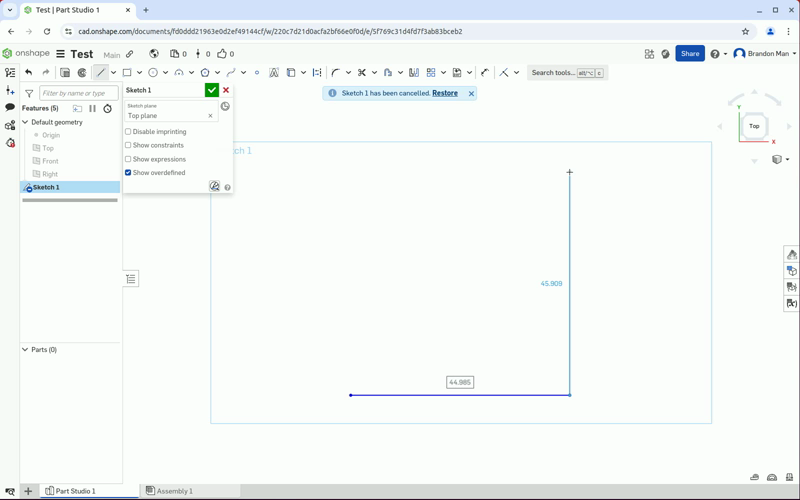
click(569, 171)
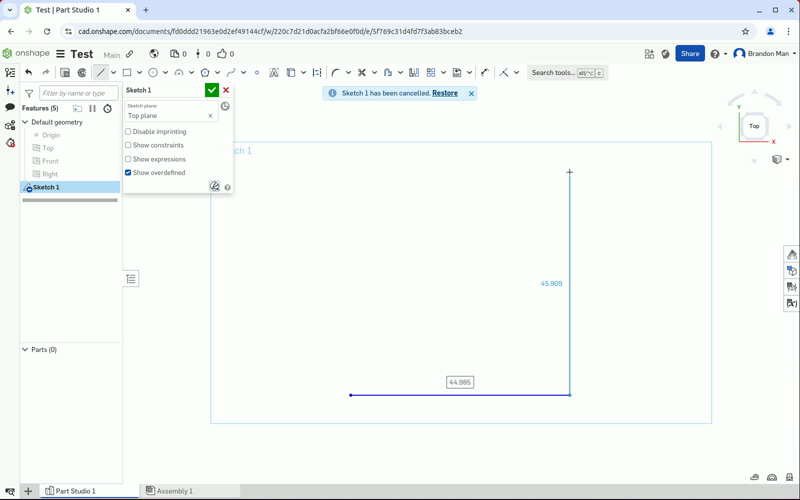
key_up(shift)
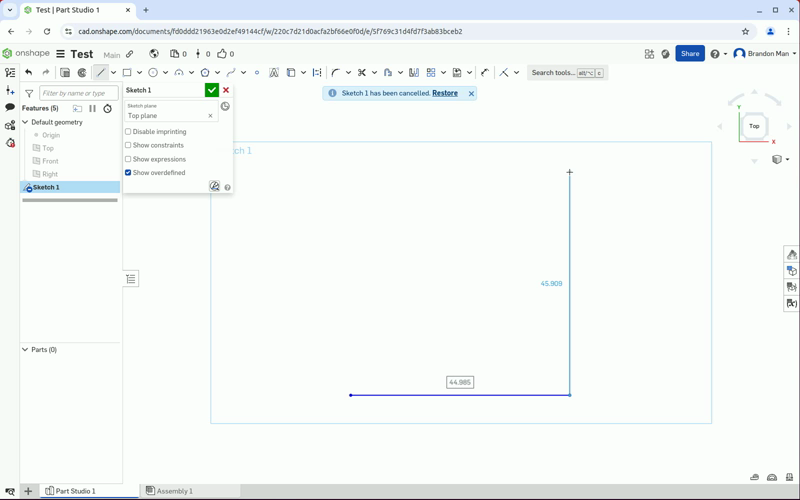
key_down(shift)
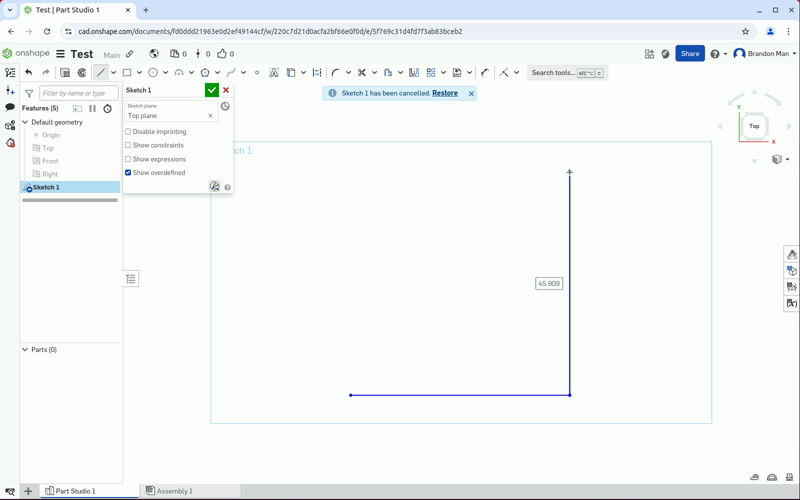
mouse_move(350, 171)
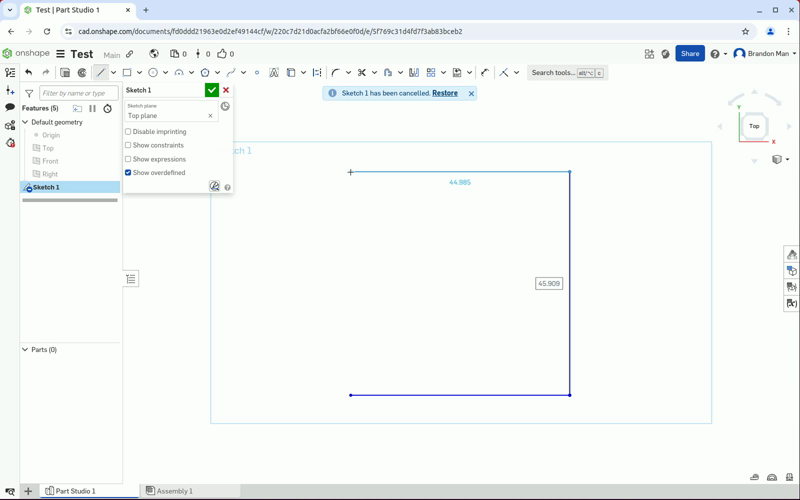
click(350, 171)
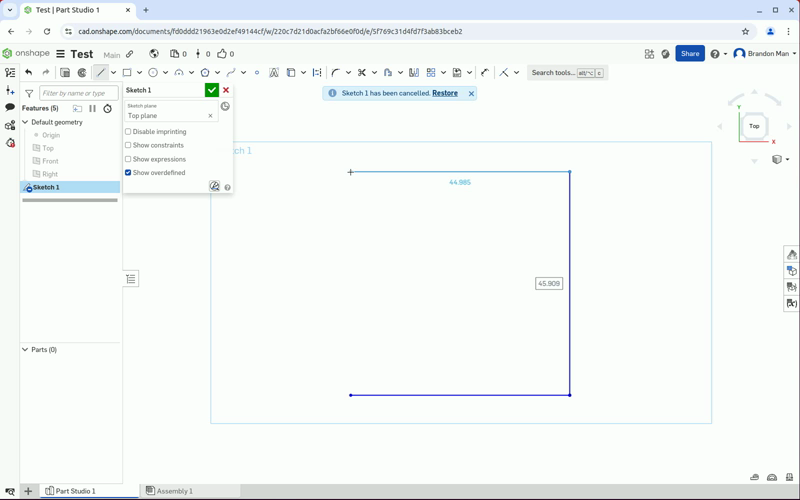
key_up(shift)
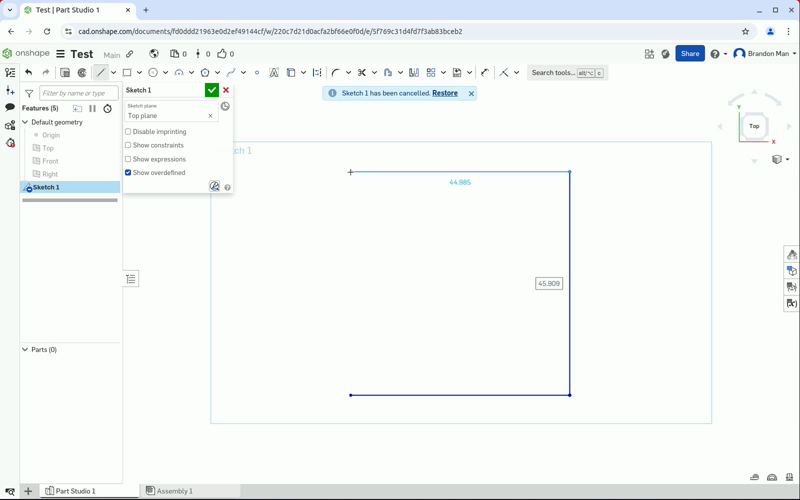
key_down(shift)
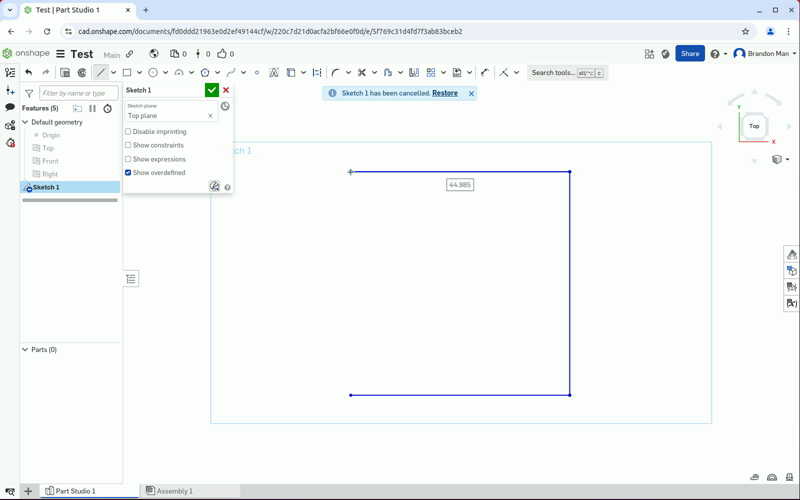
mouse_move(350, 395)
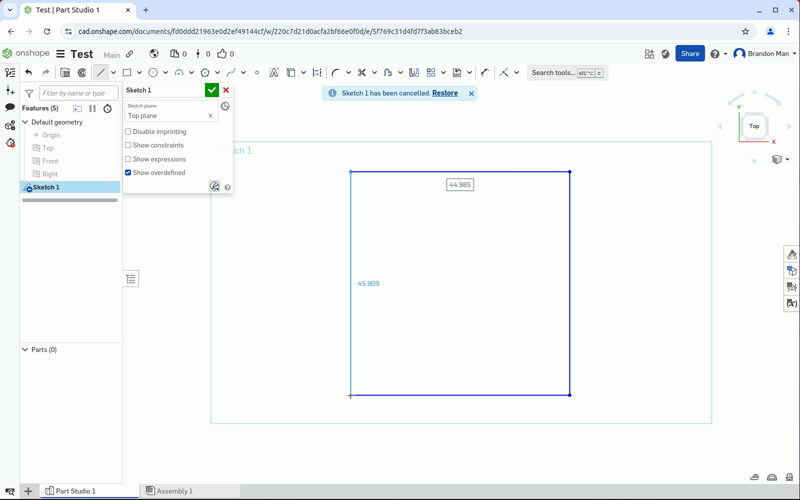
key_up(shift)
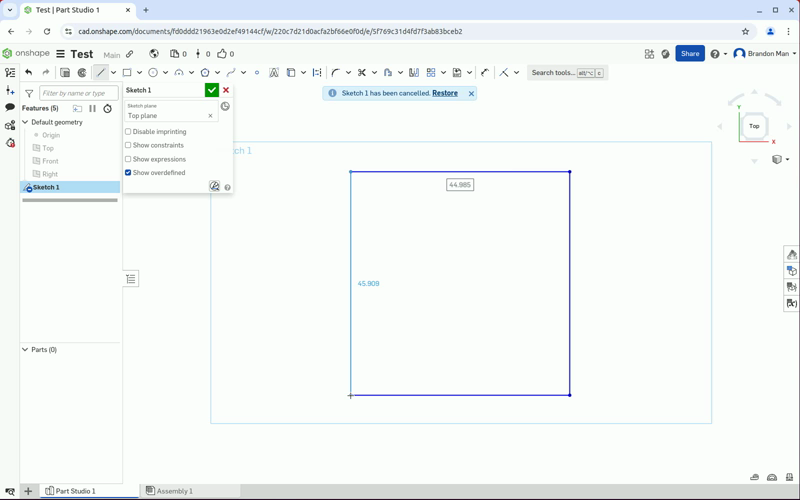
click(350, 395)
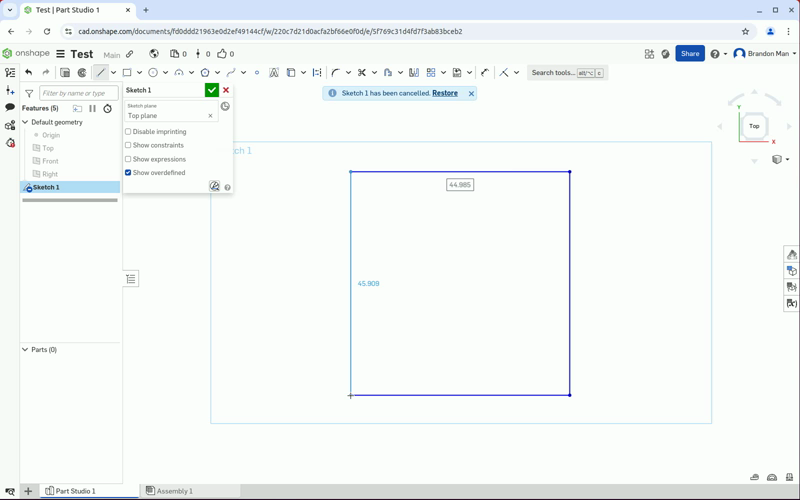
key(esc)
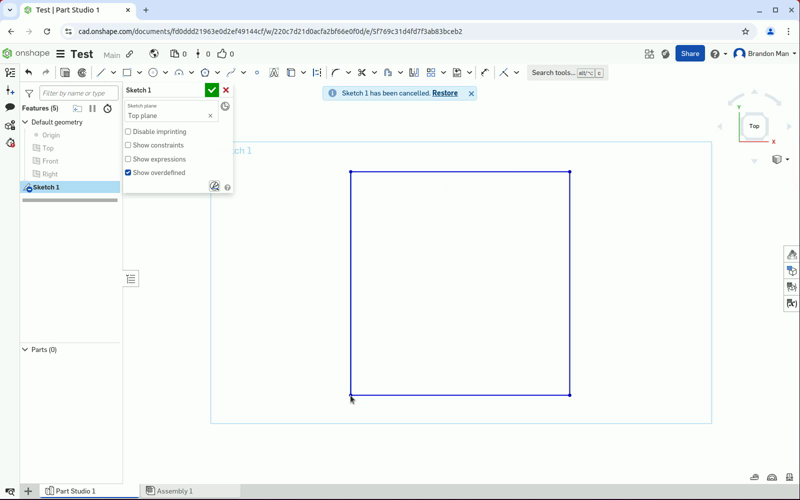
mouse_move(425, 333)
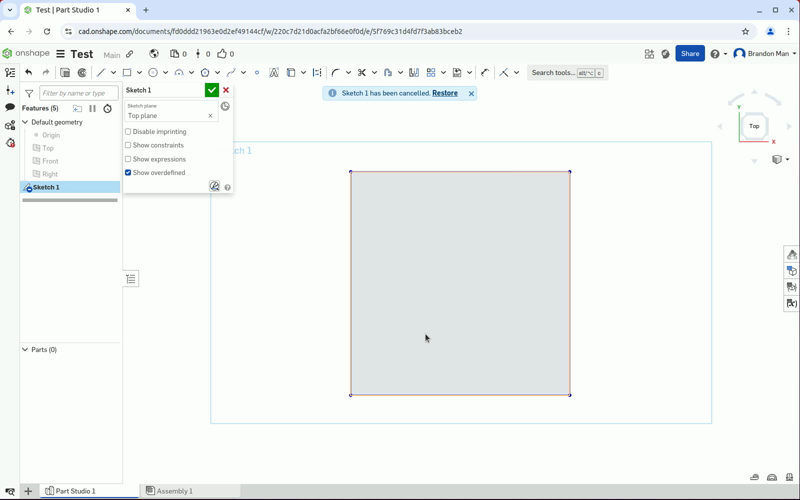
click(425, 333)
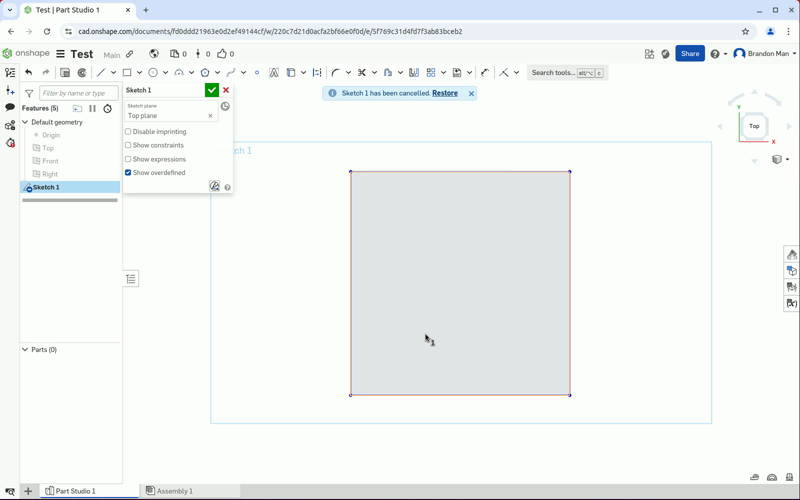
mouse_move(73, 352)
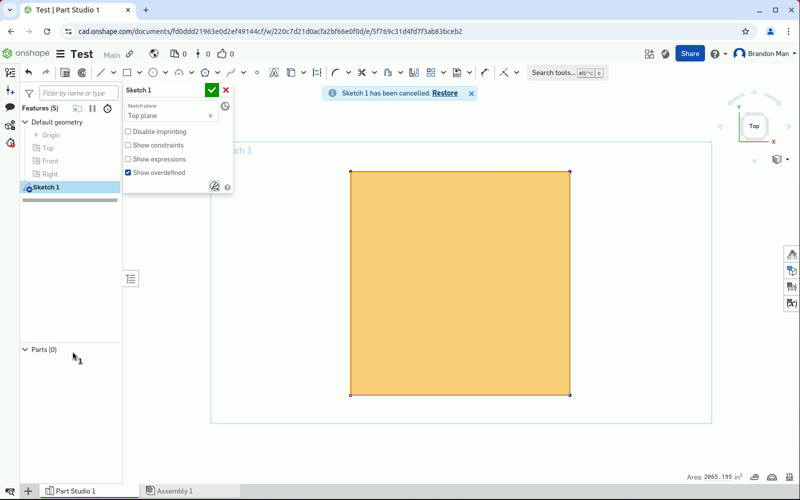
key(shift+y)
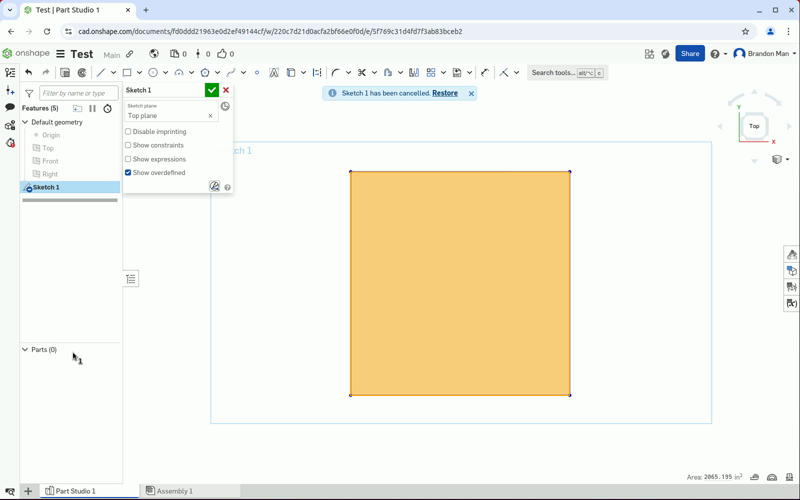
key(shift+e)
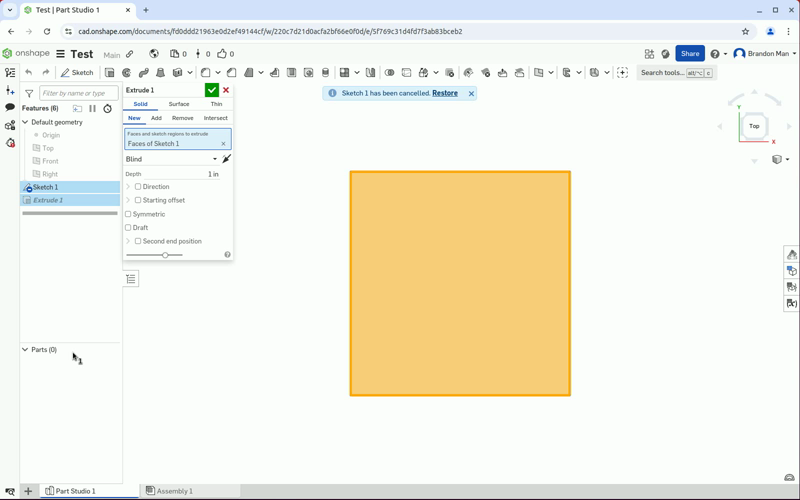
mouse_move(143, 106)
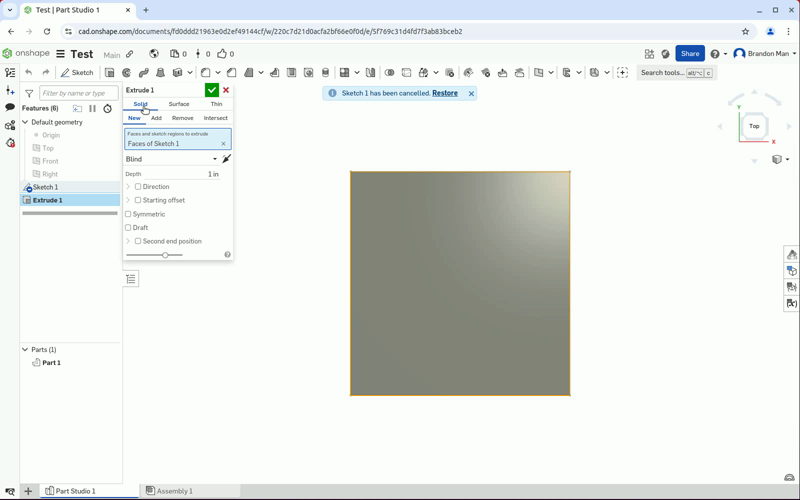
click(143, 106)
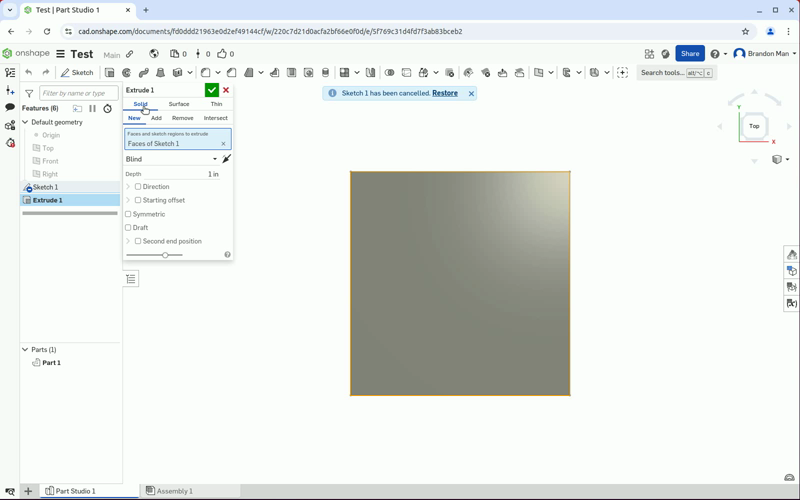
mouse_move(137, 120)
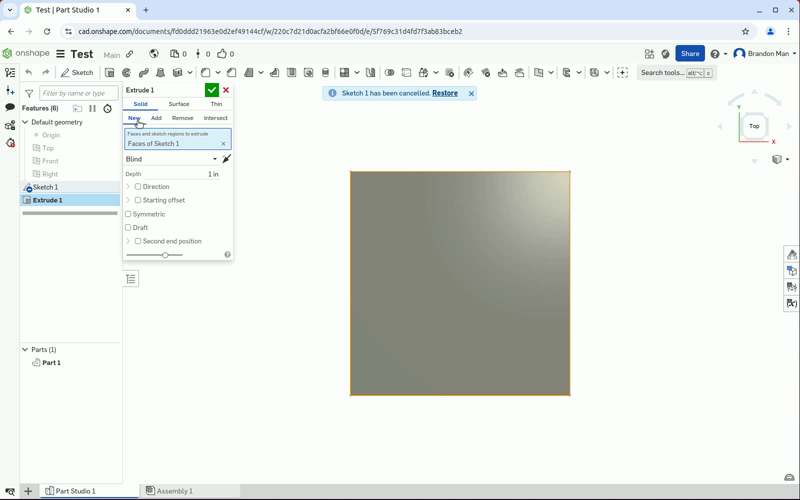
click(137, 120)
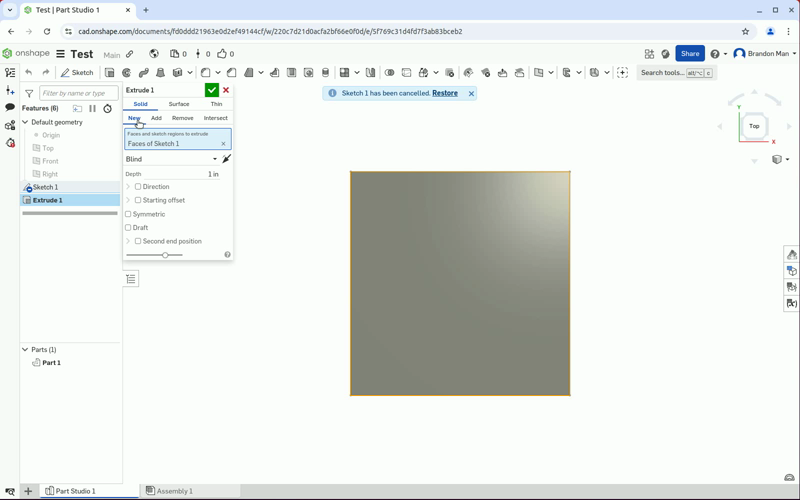
key(tab, 4)
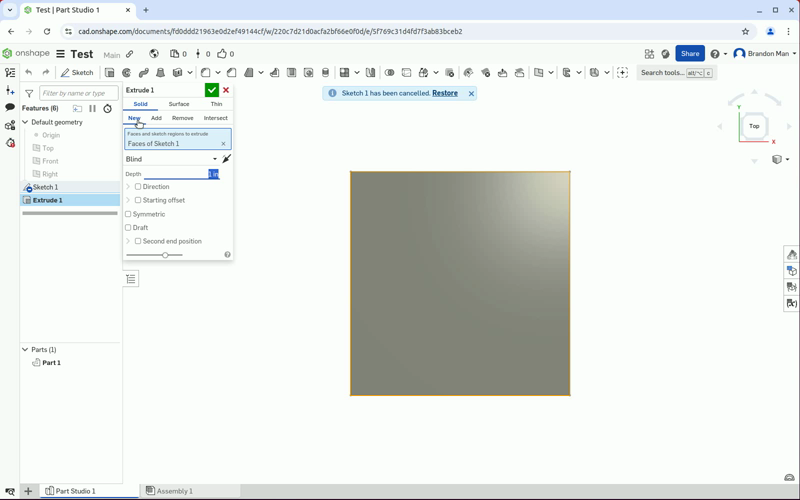
text(5.536)
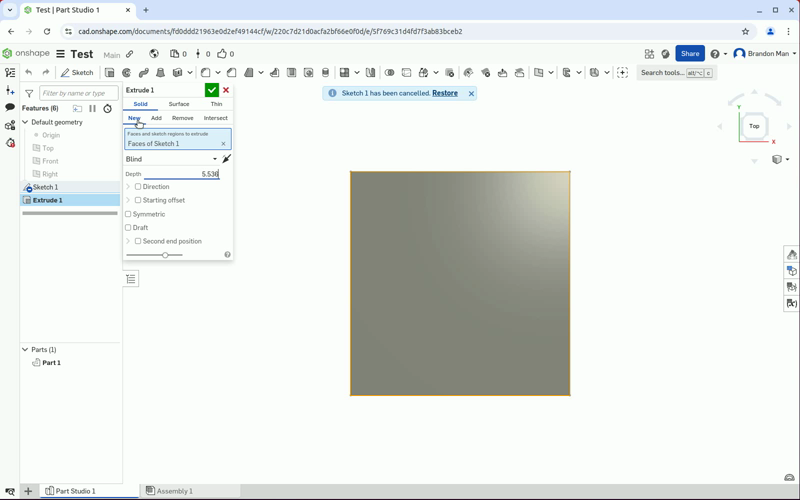
key(enter)
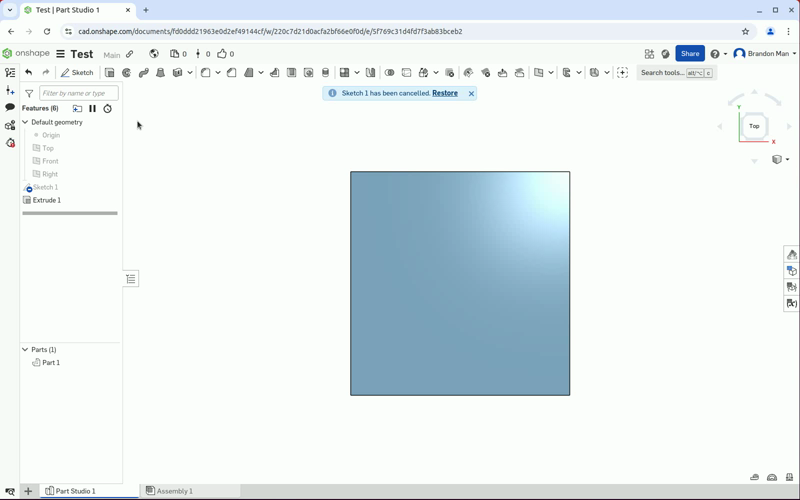
key(shift+h)
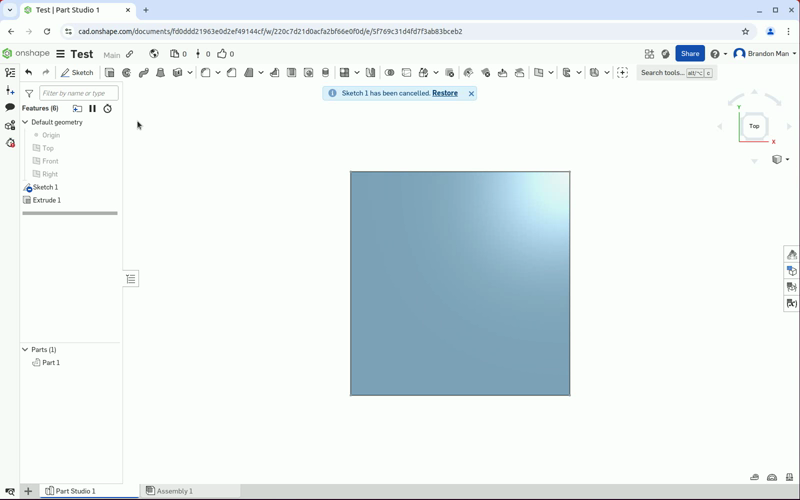
key(shift+h)
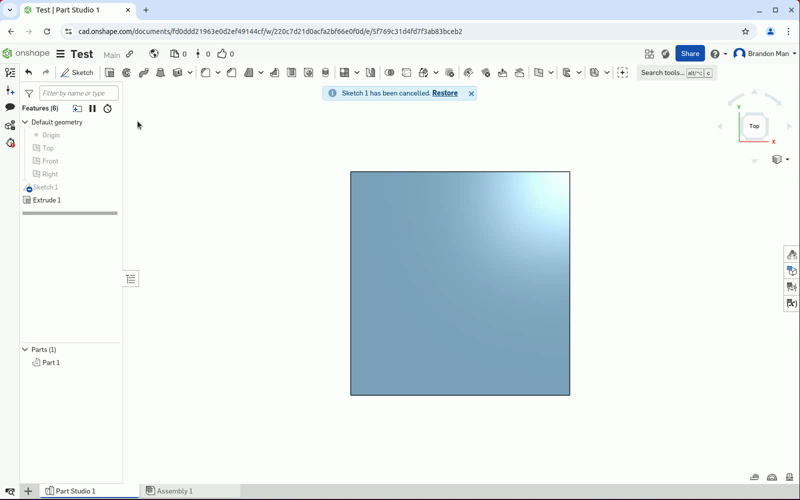
mouse_move(73, 189)
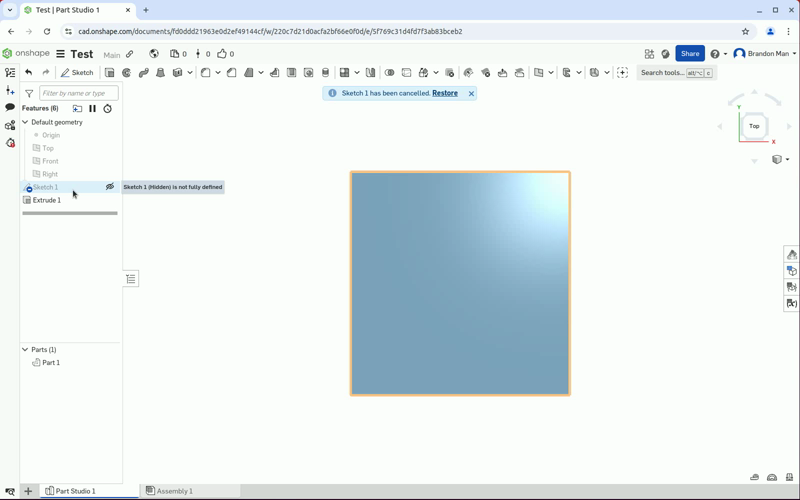
click(73, 189)
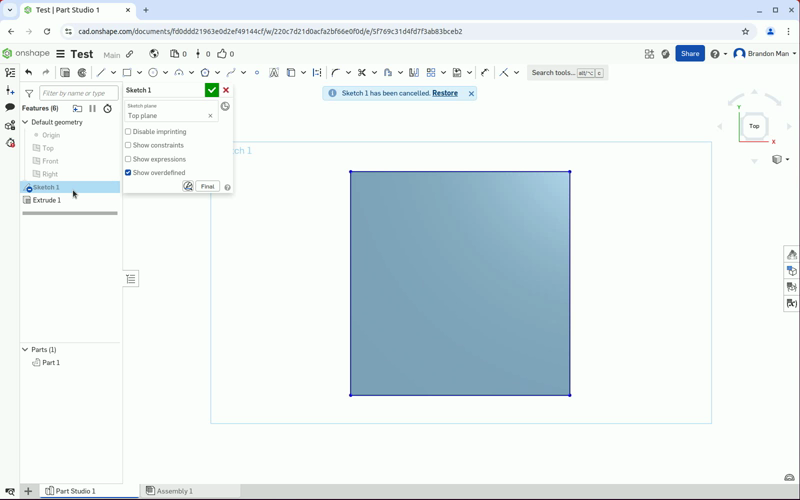
mouse_move(229, 92)
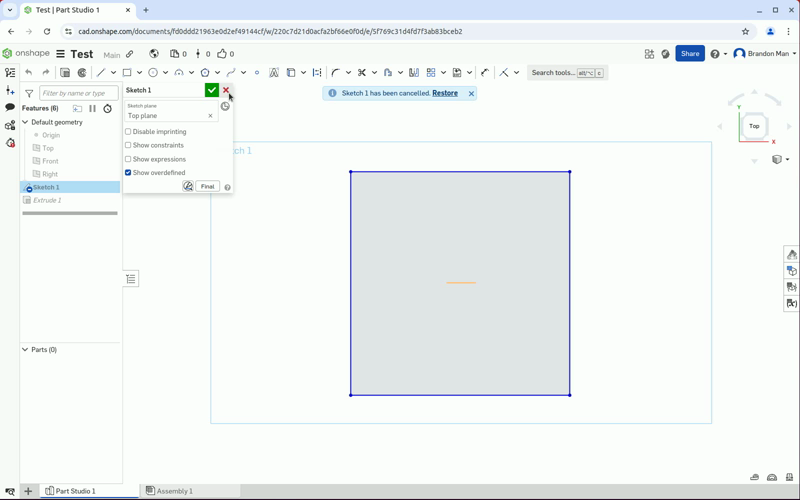
click(229, 92)
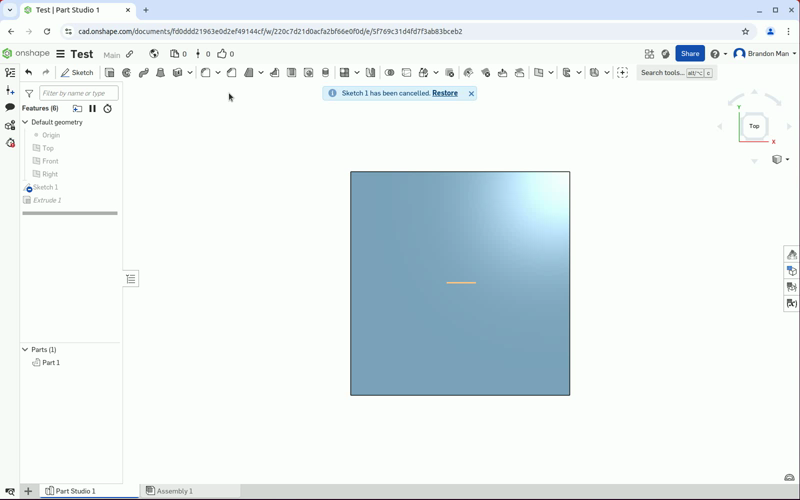
mouse_move(541, 75)
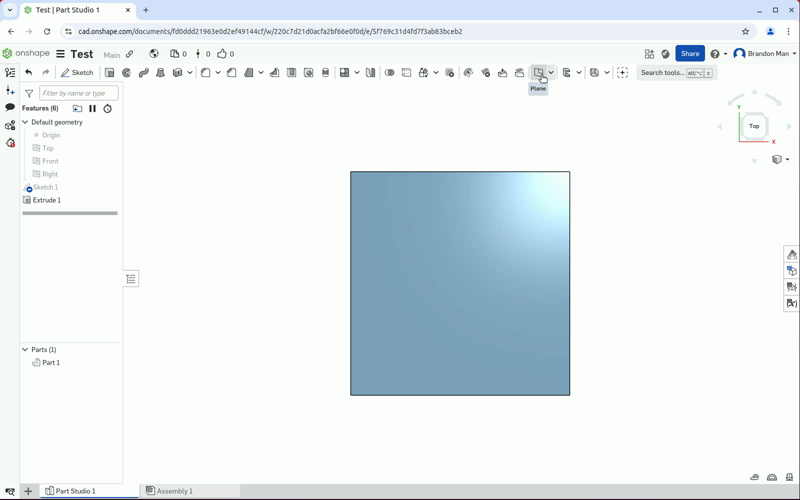
click(541, 75)
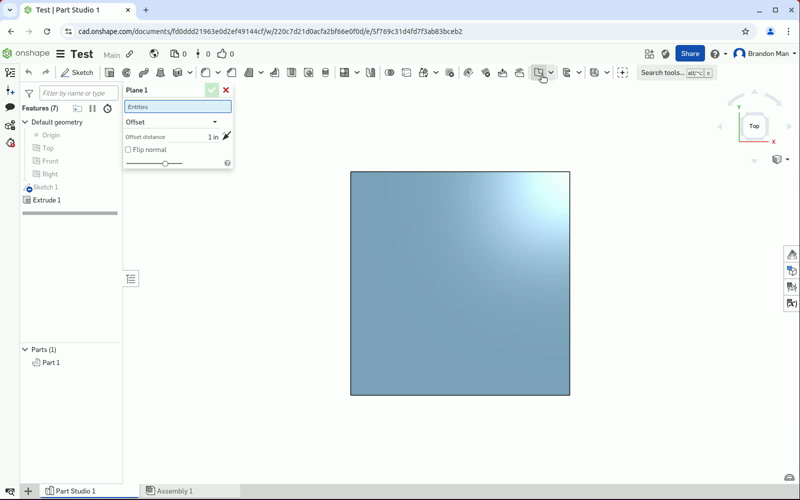
mouse_move(73, 150)
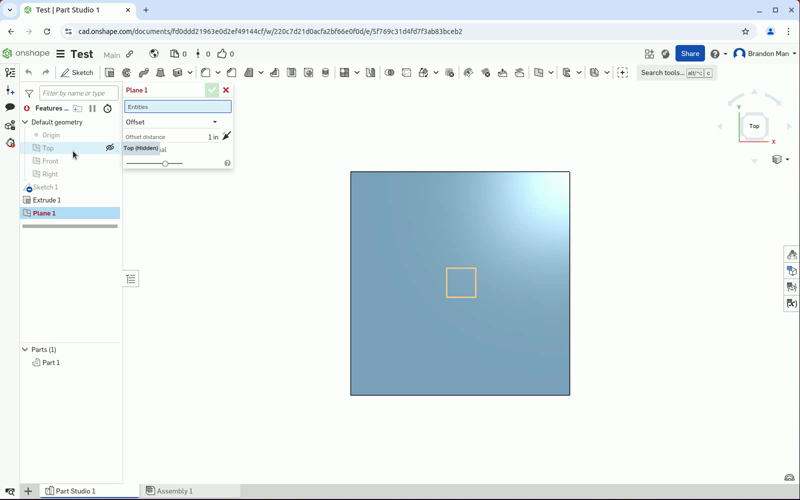
click(73, 150)
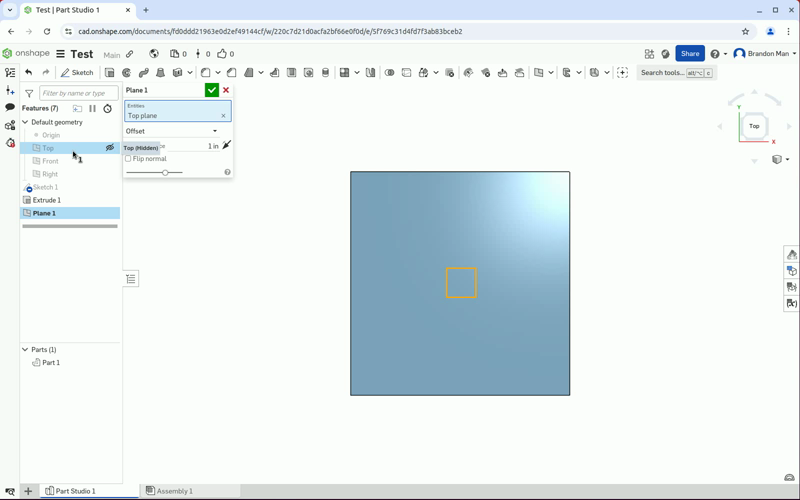
key(tab, 2)
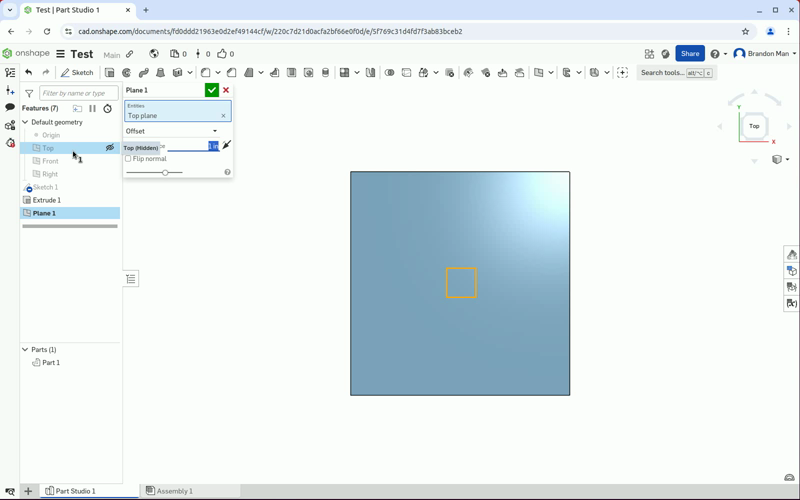
text(5.546)
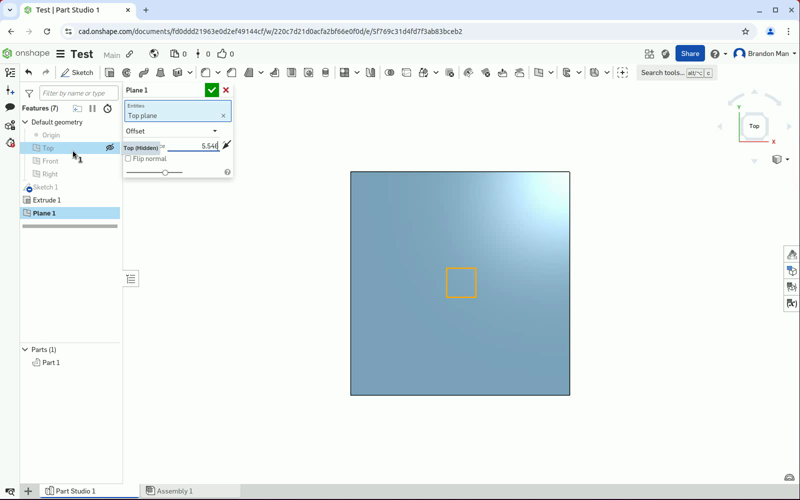
key(enter, 2)
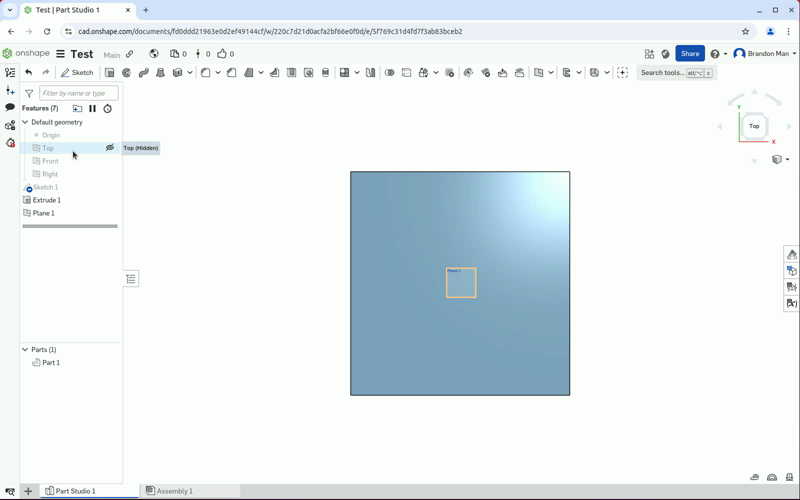
key(shift+s)
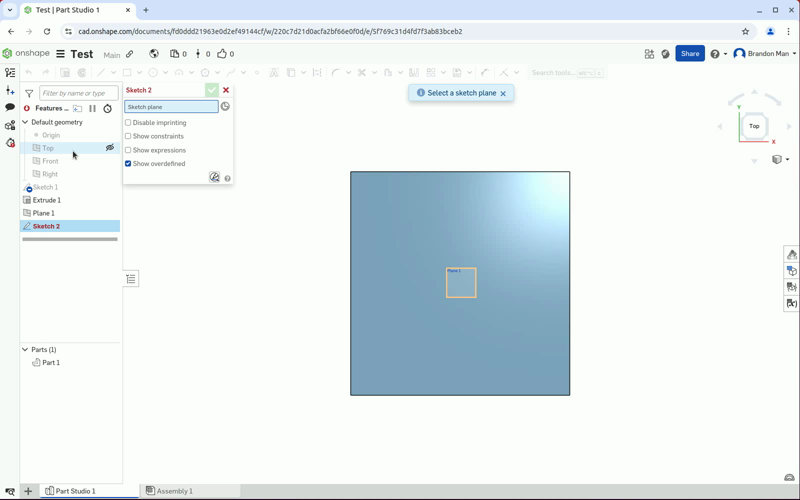
mouse_move(73, 215)
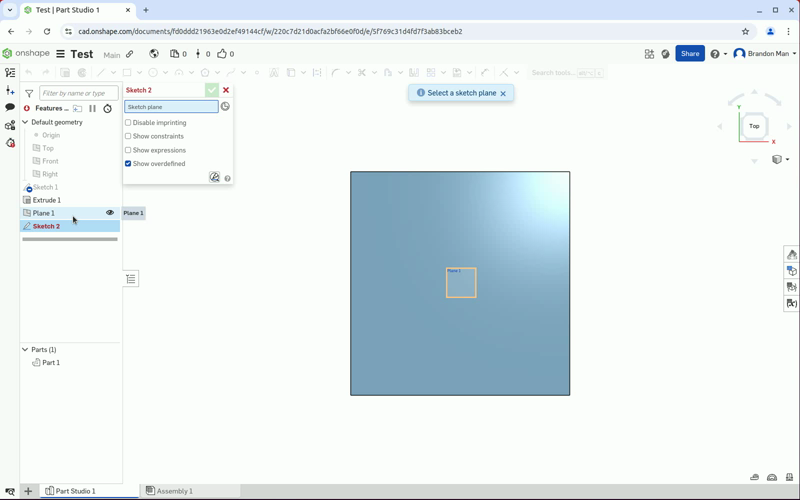
click(73, 215)
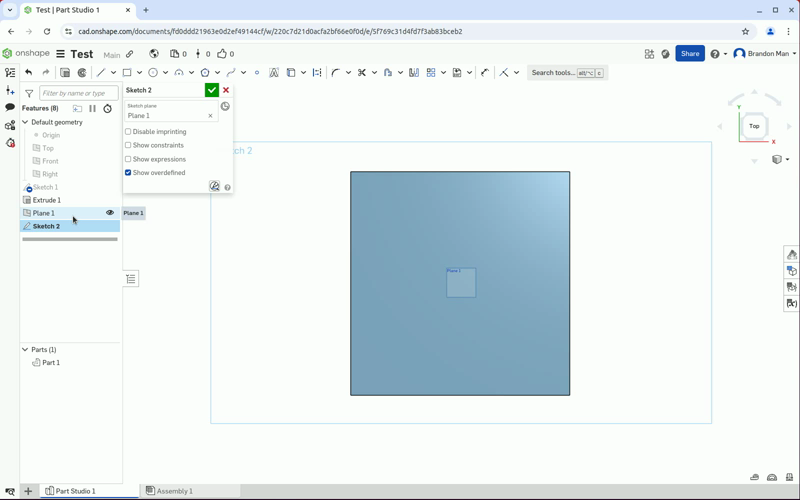
mouse_move(73, 352)
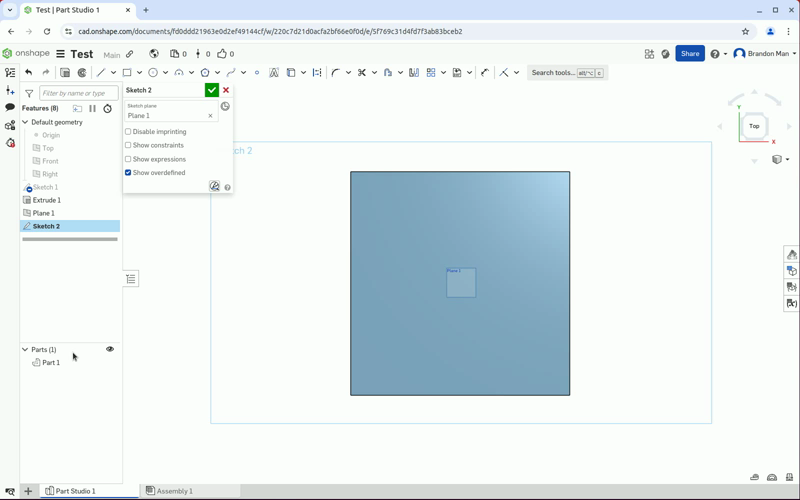
key(y)
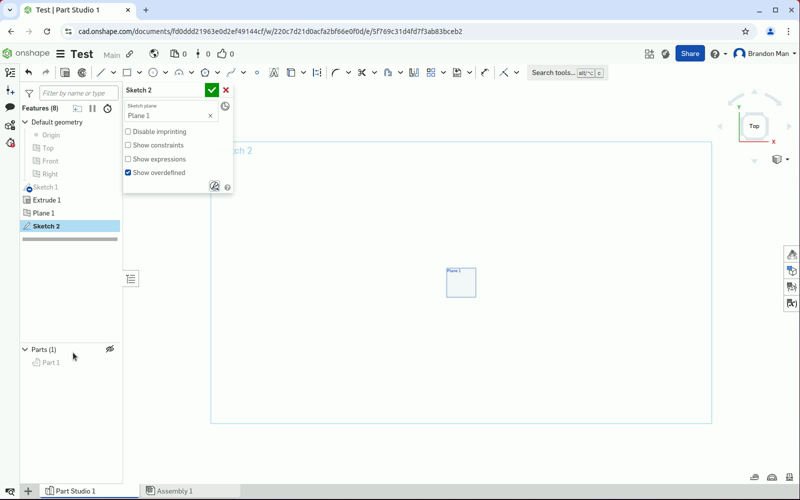
key(c)
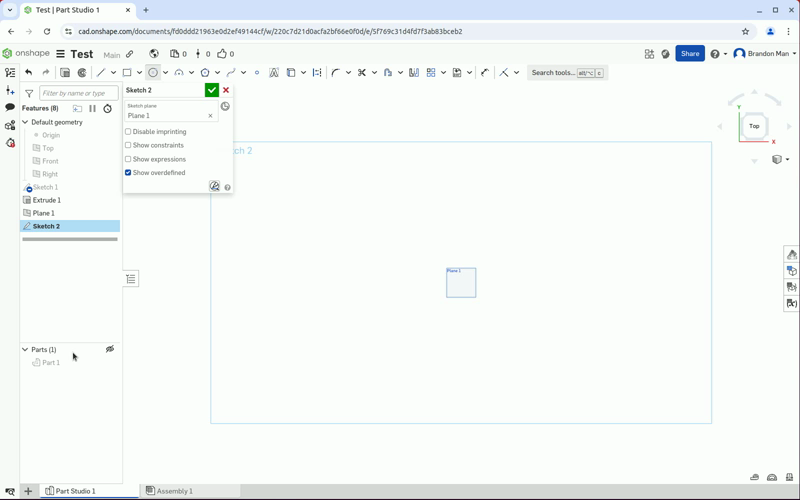
key_down(shift)
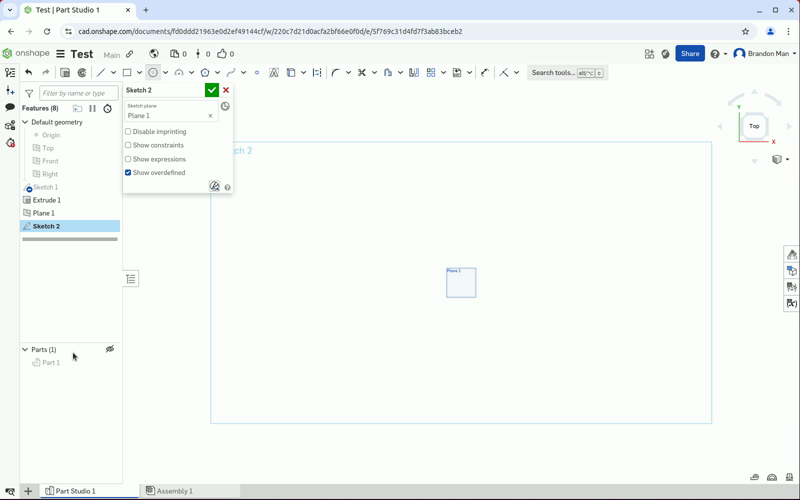
mouse_move(461, 213)
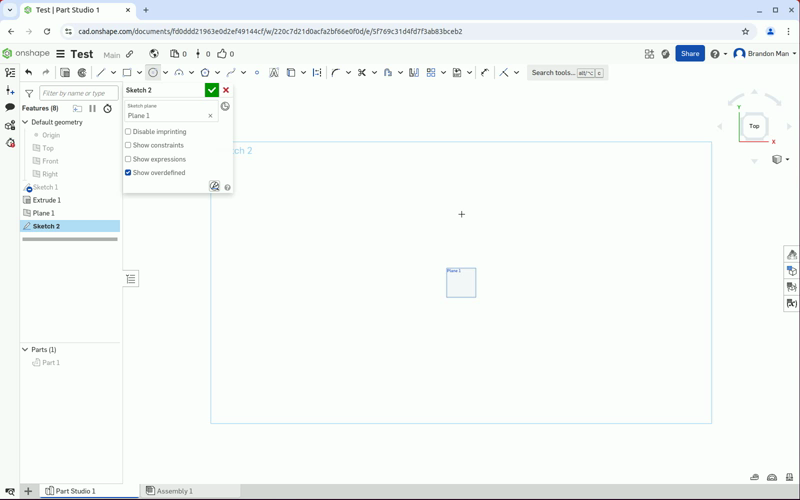
click(461, 213)
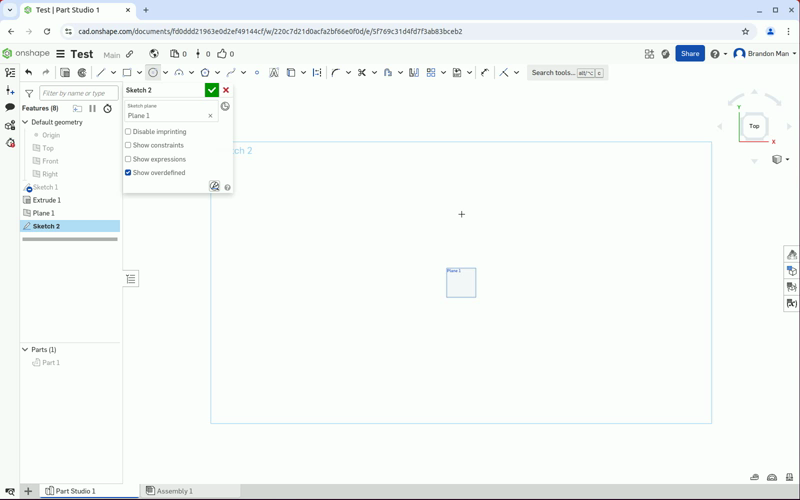
key_up(shift)
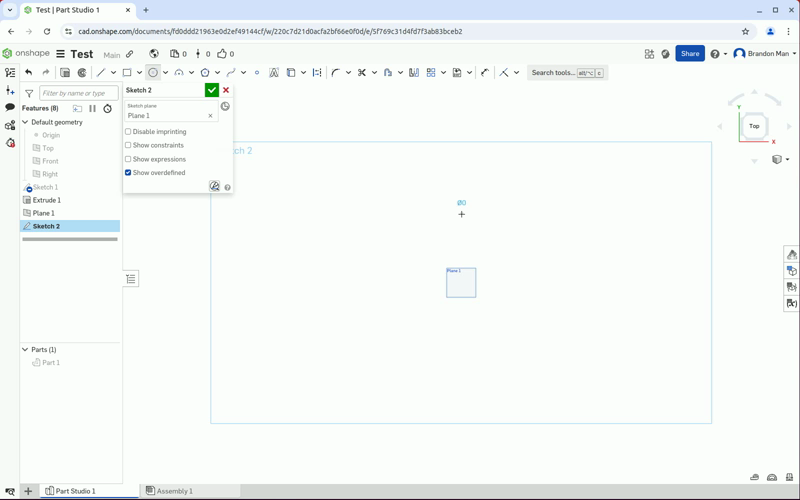
mouse_move(490, 213)
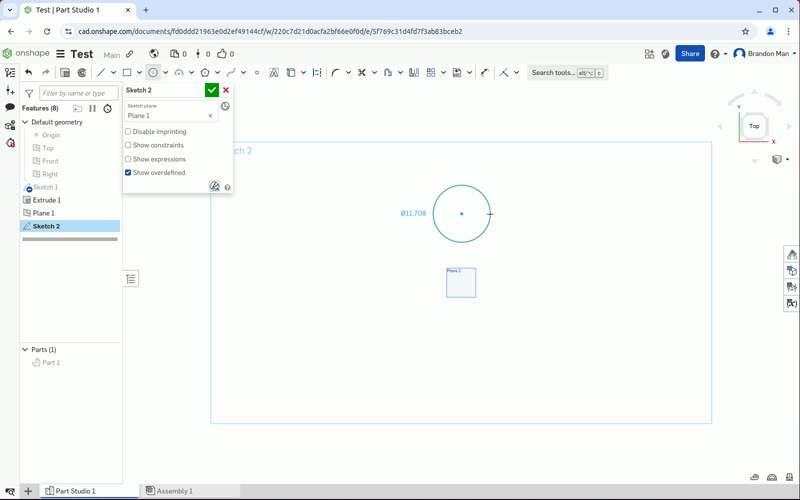
click(490, 213)
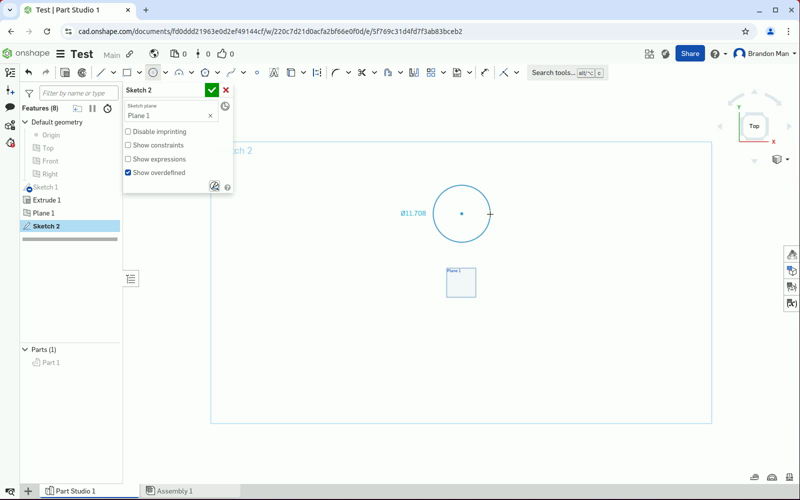
key(esc)
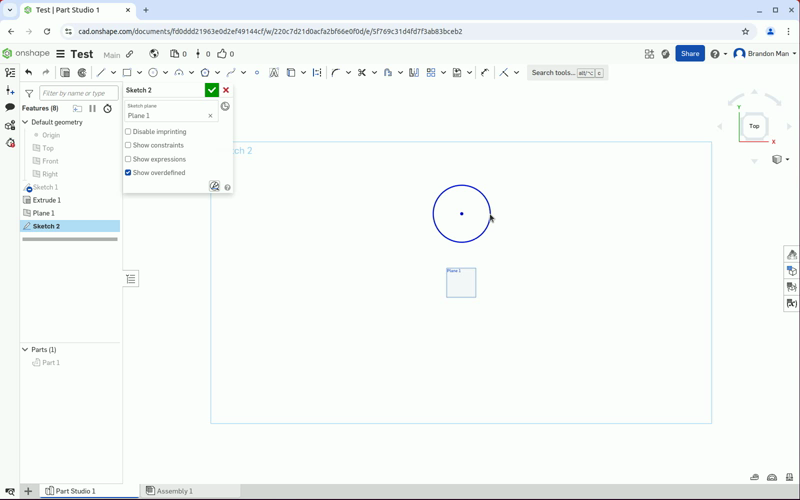
mouse_move(477, 220)
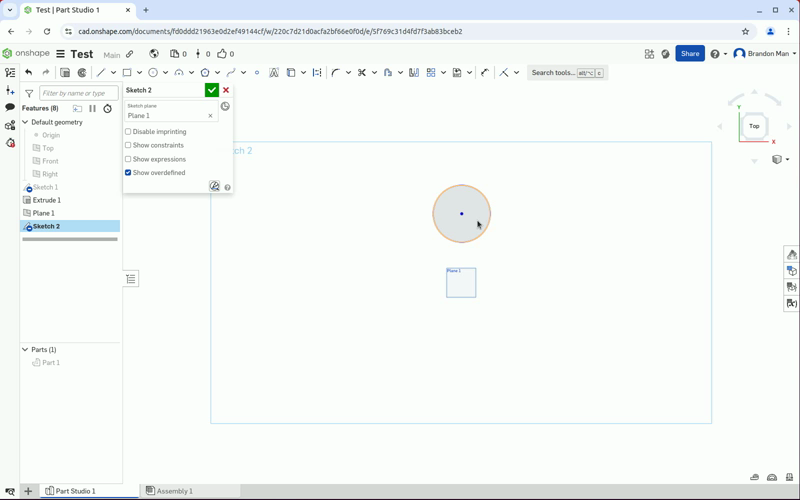
click(477, 220)
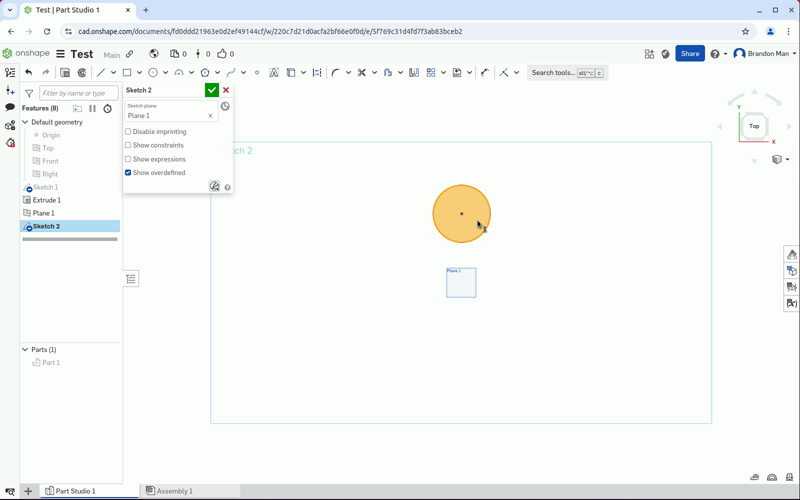
mouse_move(73, 352)
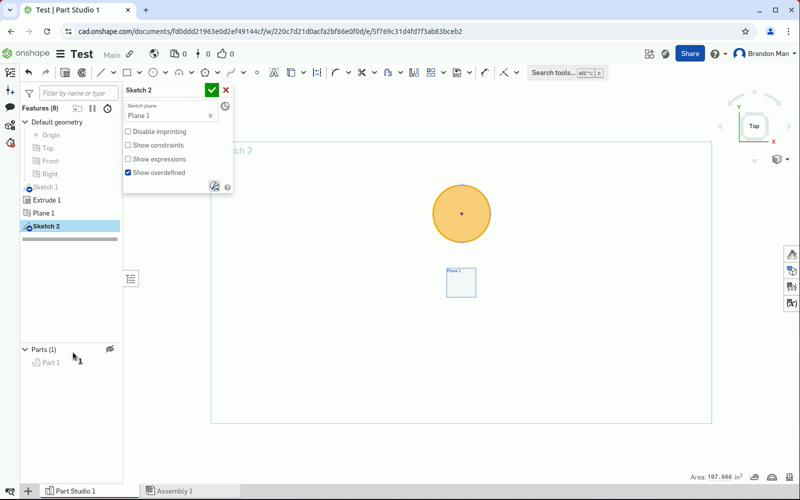
key(shift+y)
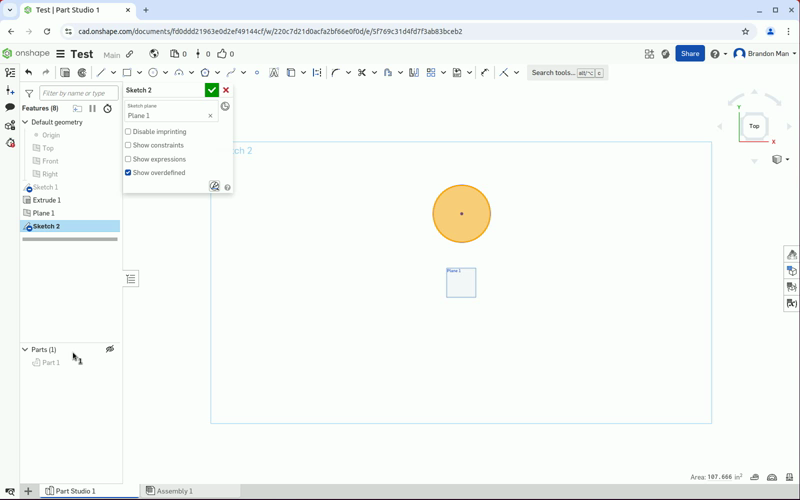
key(shift+e)
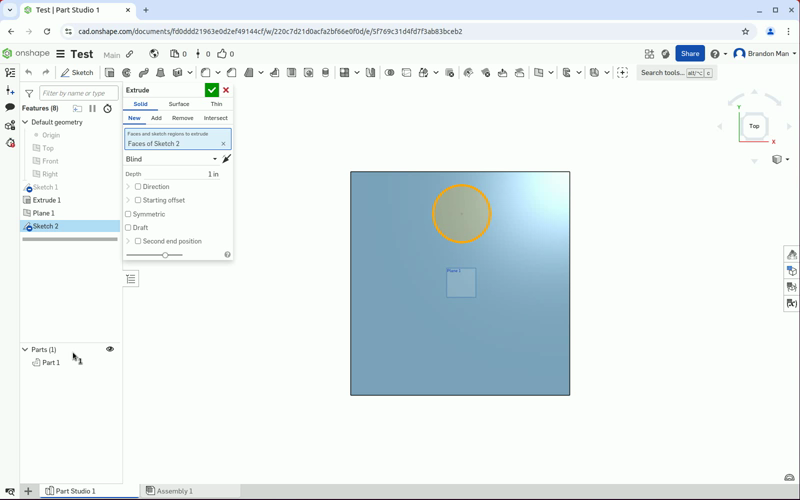
mouse_move(143, 106)
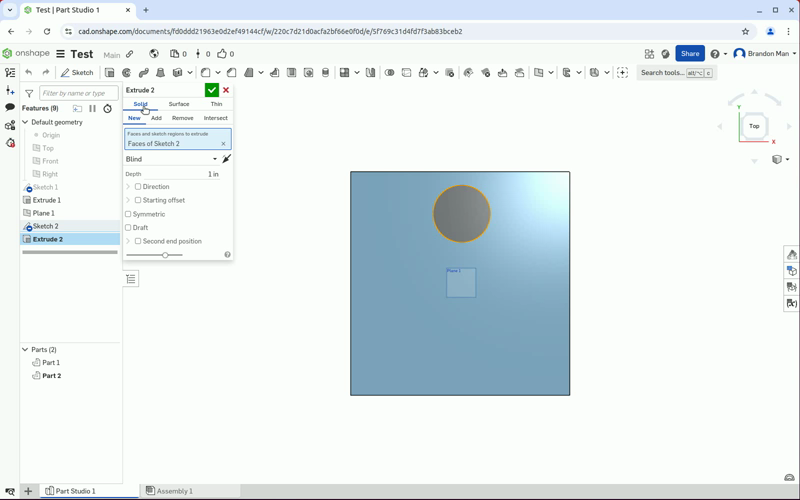
click(143, 106)
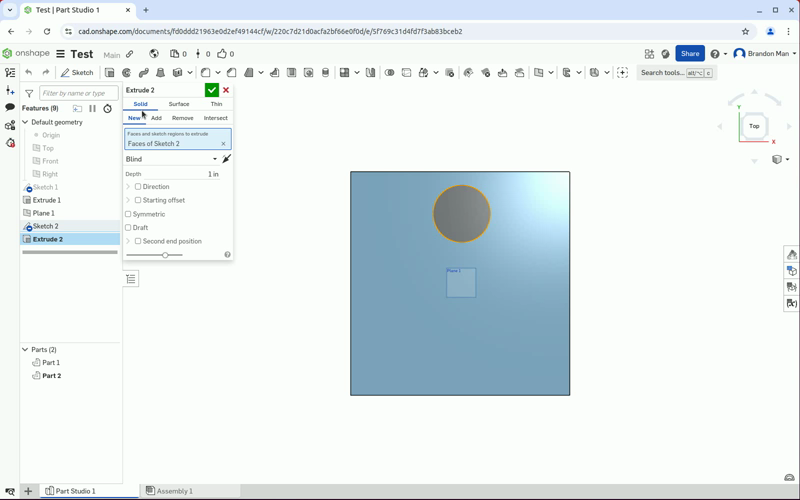
mouse_move(137, 120)
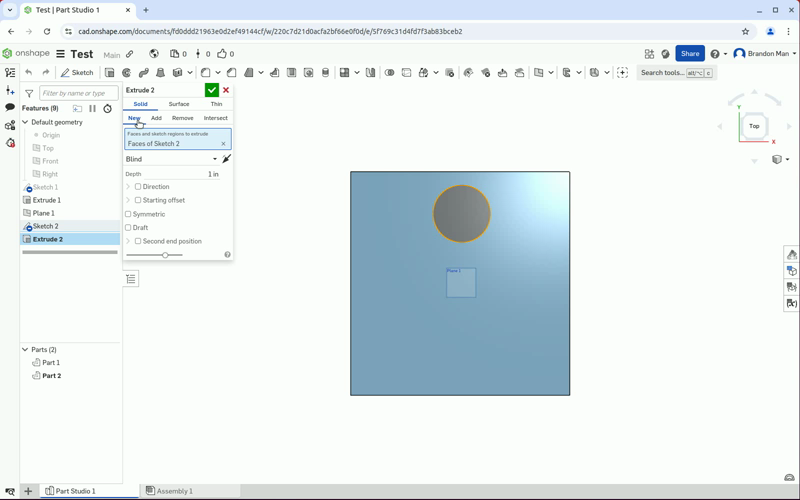
click(137, 120)
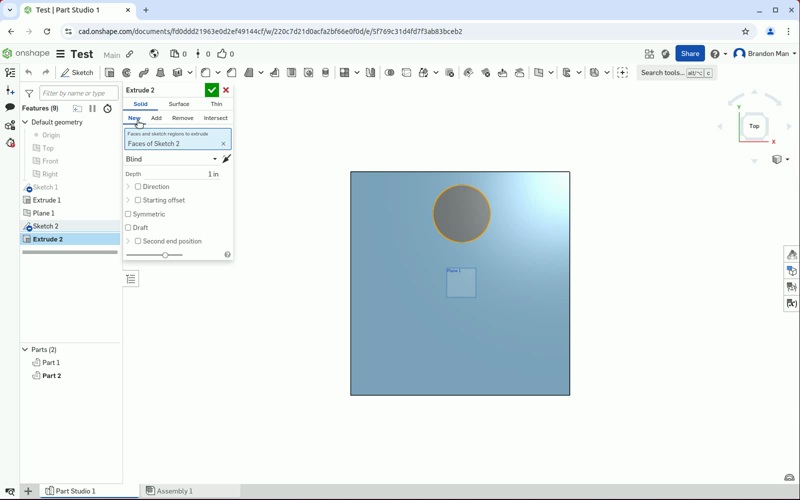
key(tab, 4)
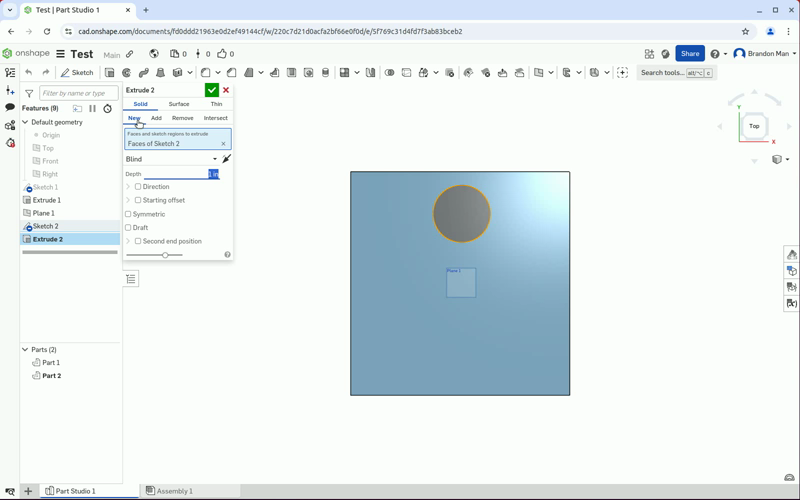
text(5.536)
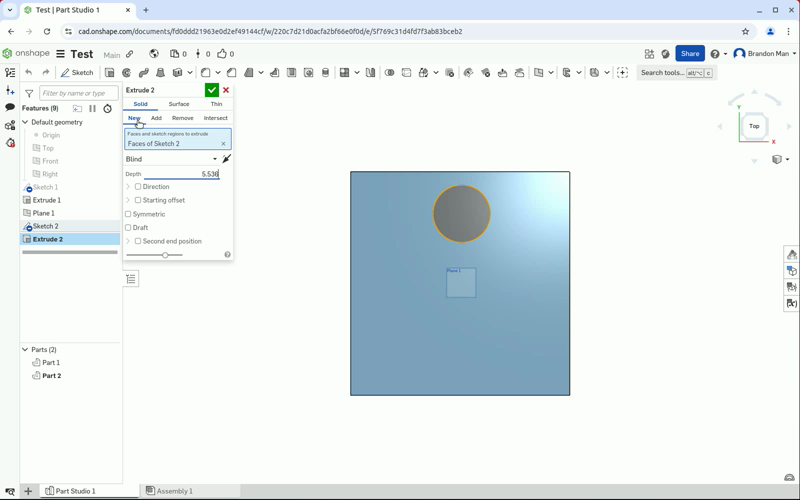
key(enter)
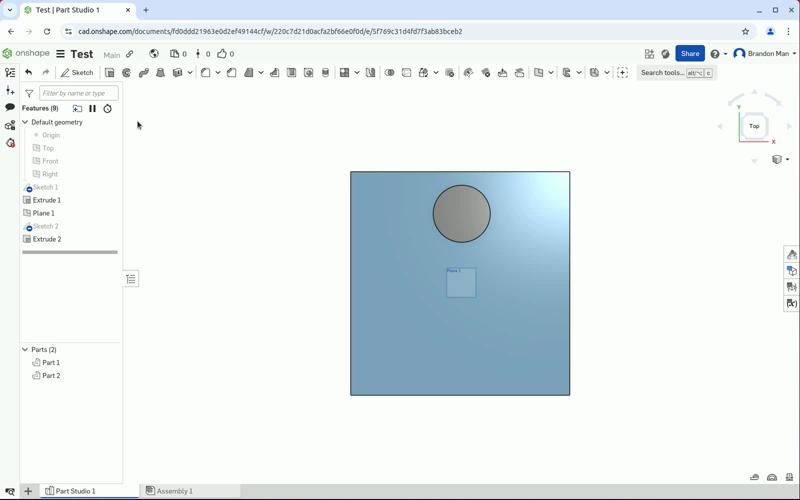
key(shift+h)
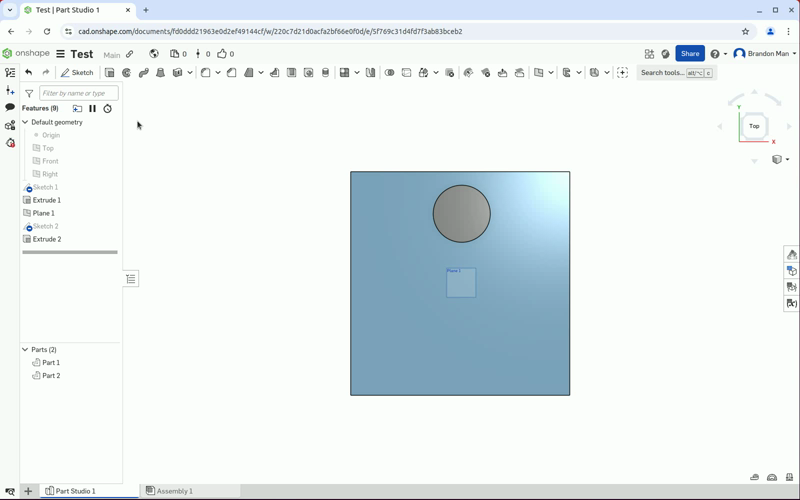
key(shift+h)
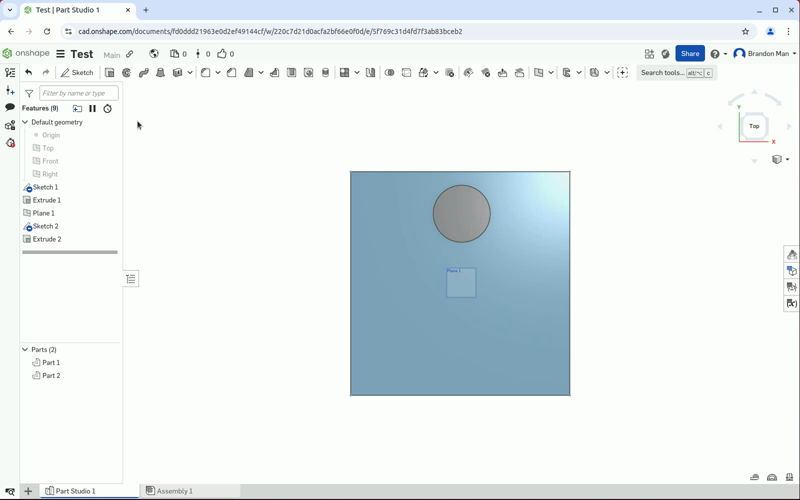
key(shift+7)
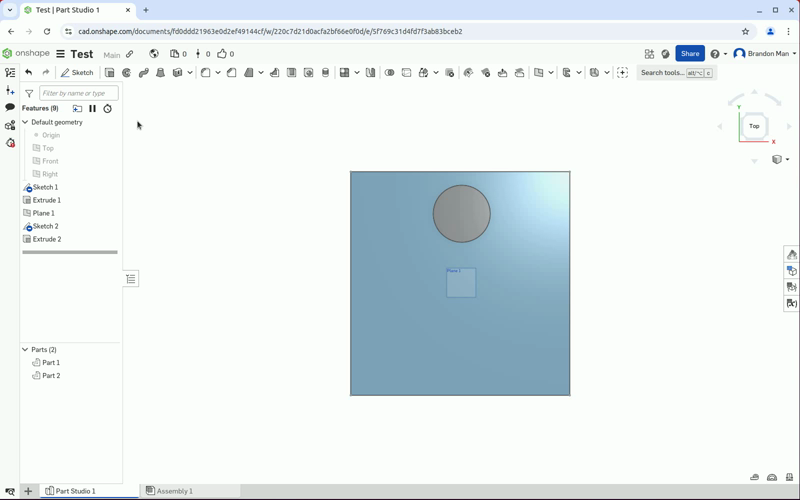
key(up, 3)
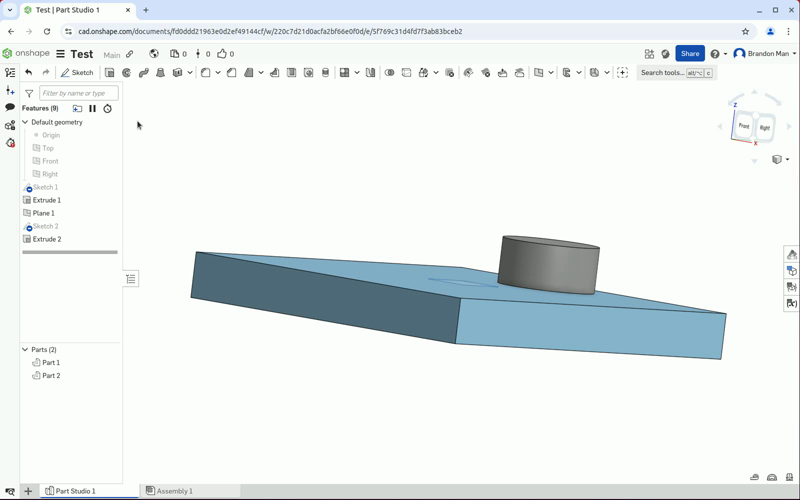
key(left, 3)
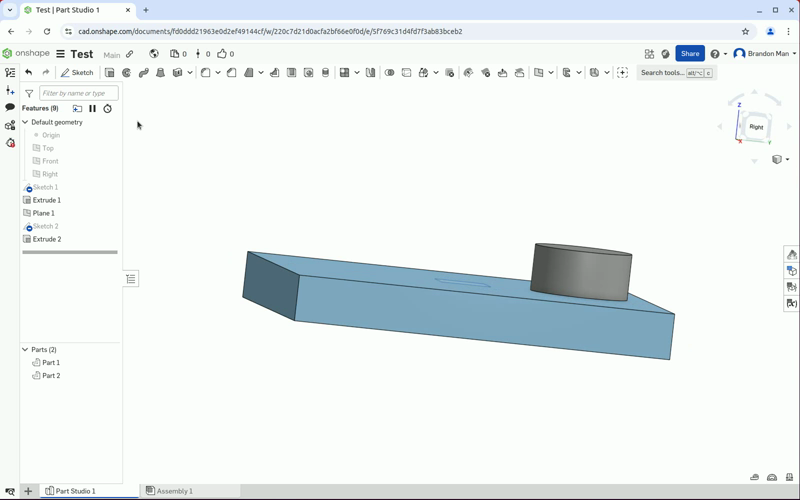
key(right, 3)
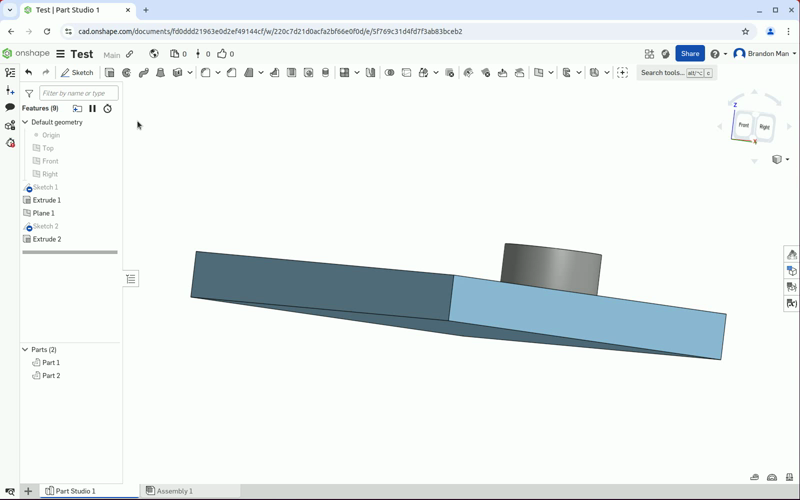
key(down, 3)
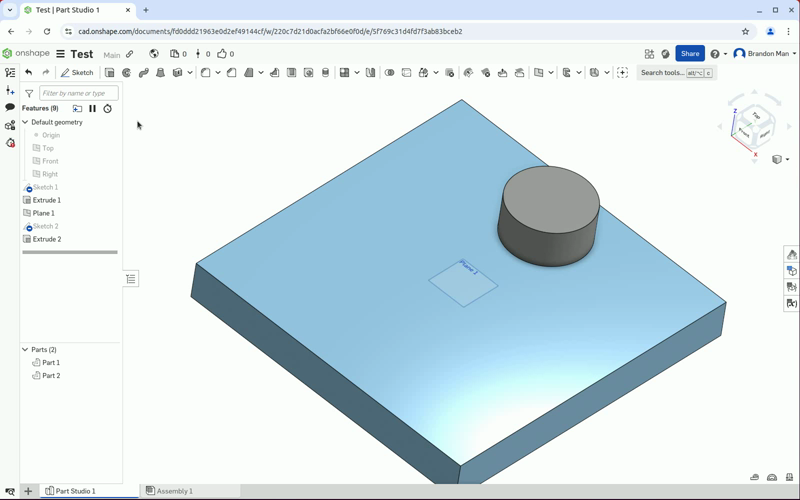
mouse_move(73, 189)
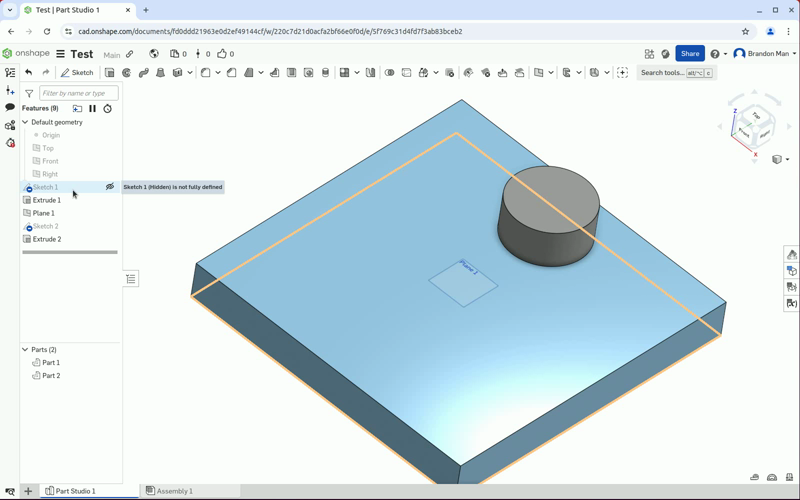
click(73, 189)